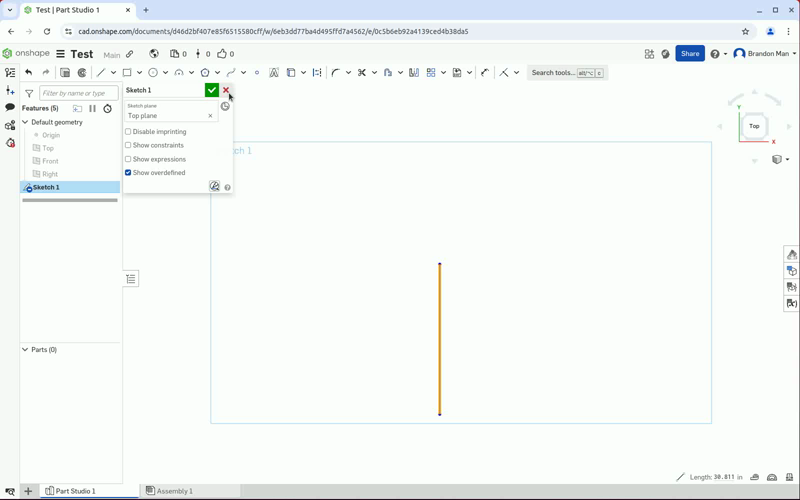
key(shift+h)
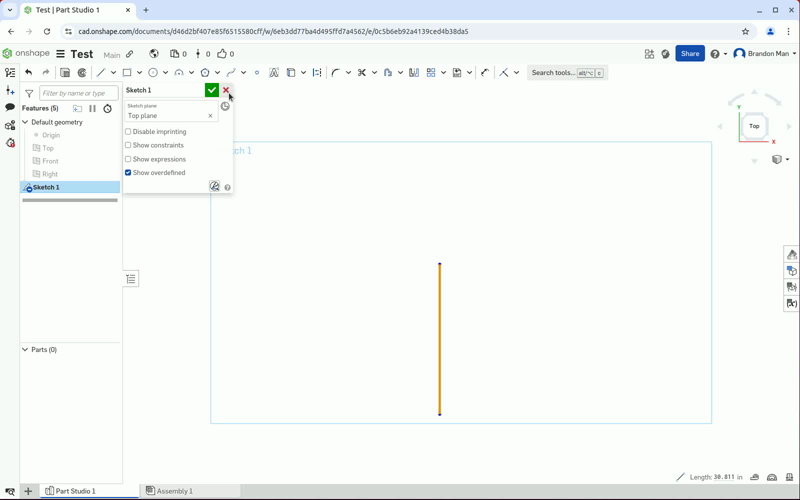
key(shift+s)
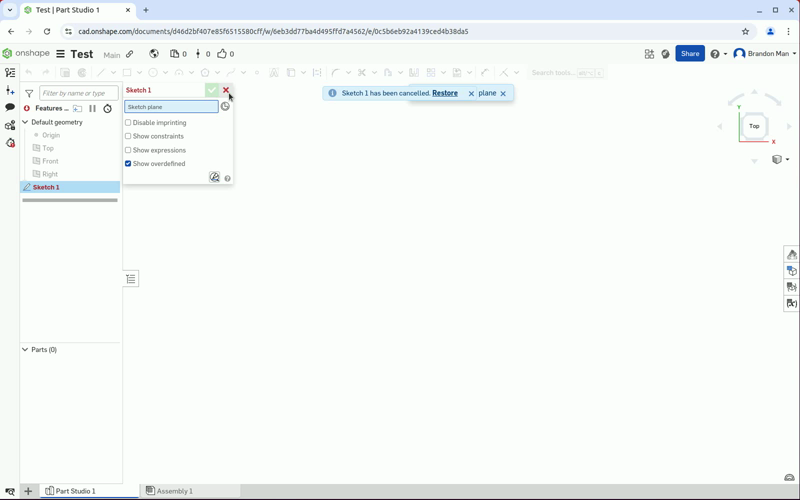
mouse_move(73, 150)
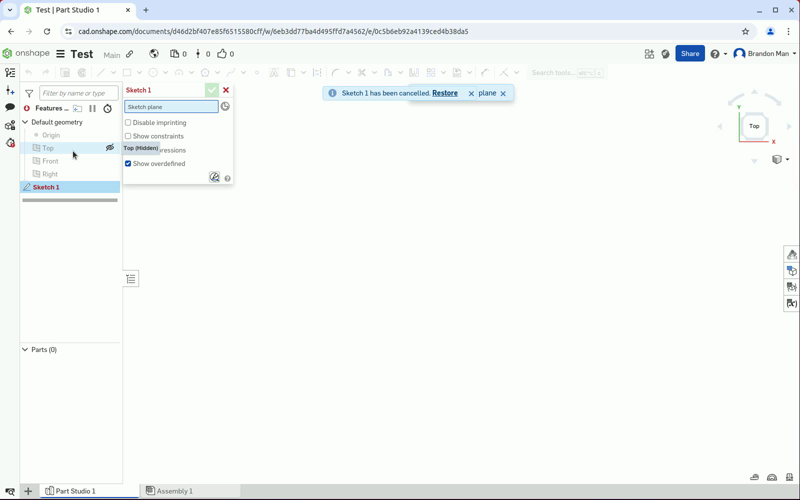
click(73, 150)
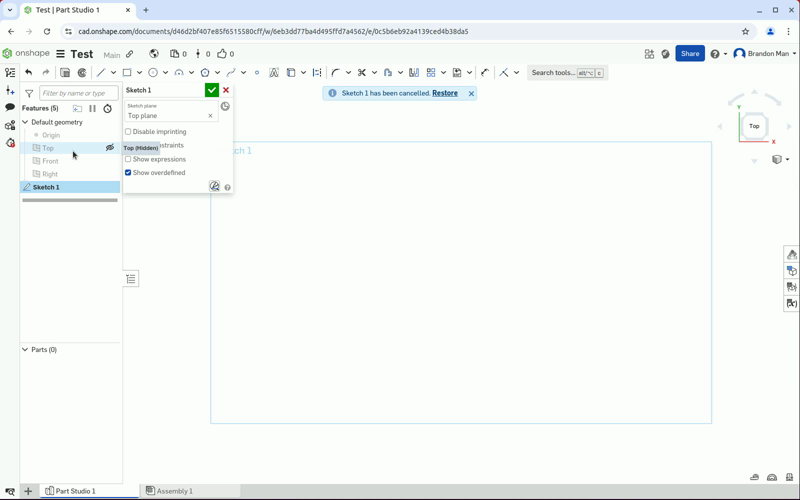
mouse_move(73, 352)
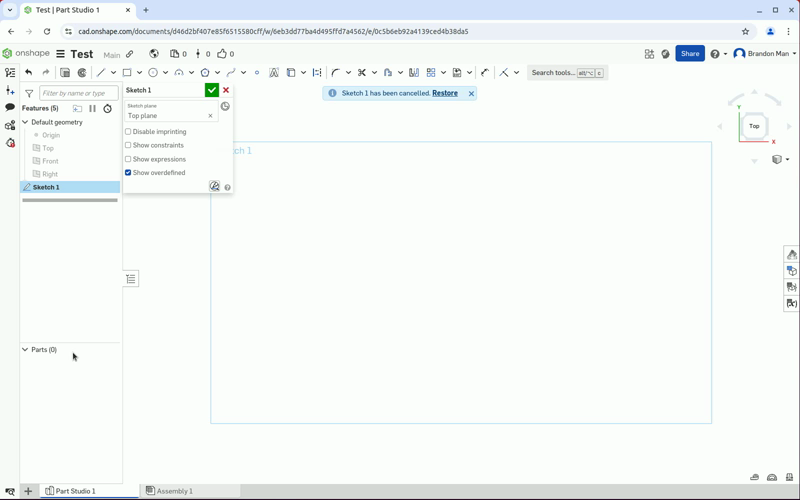
key(y)
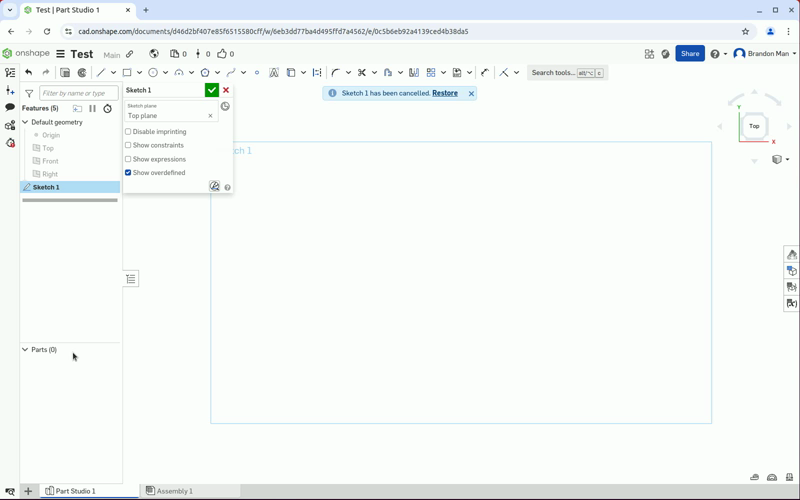
key(c)
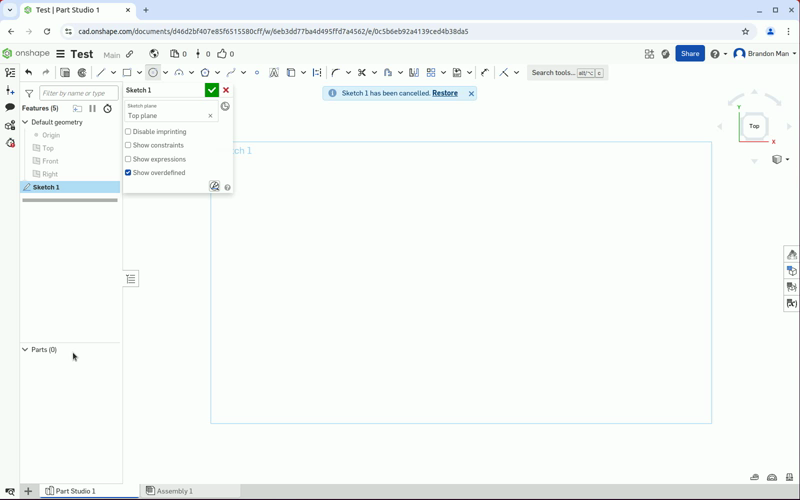
key_down(shift)
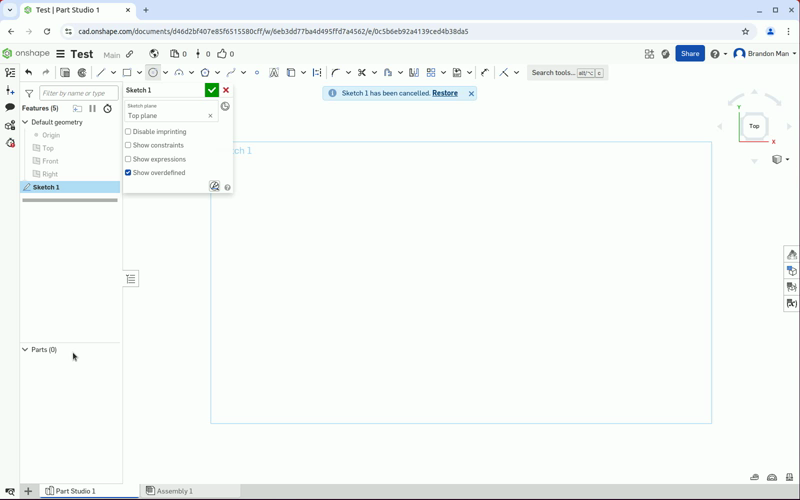
mouse_move(461, 282)
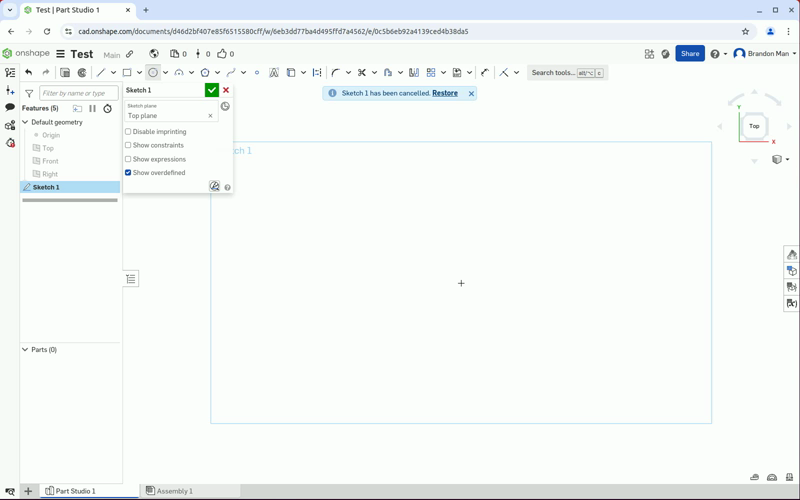
click(461, 282)
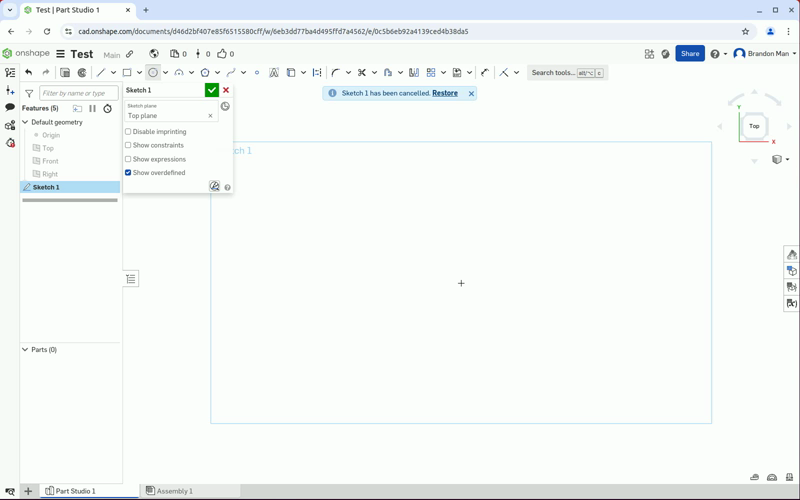
key_up(shift)
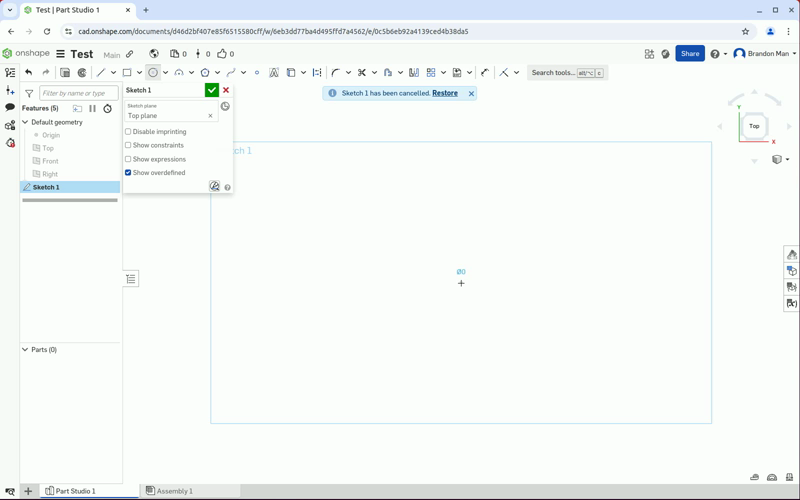
mouse_move(574, 282)
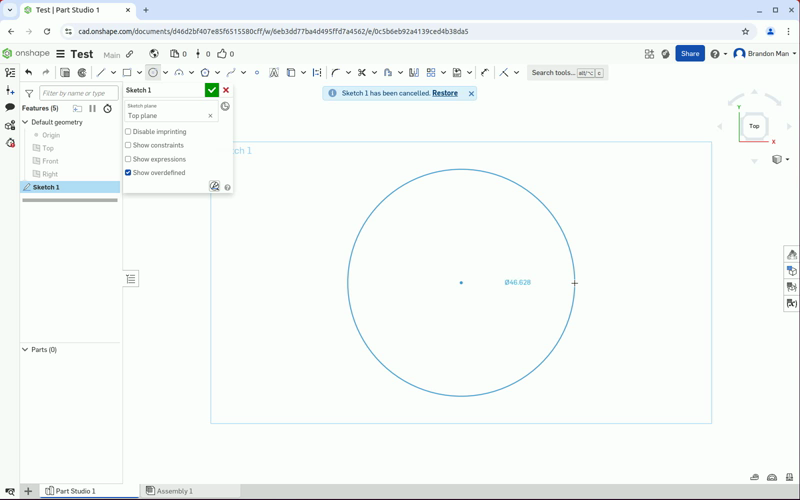
click(574, 282)
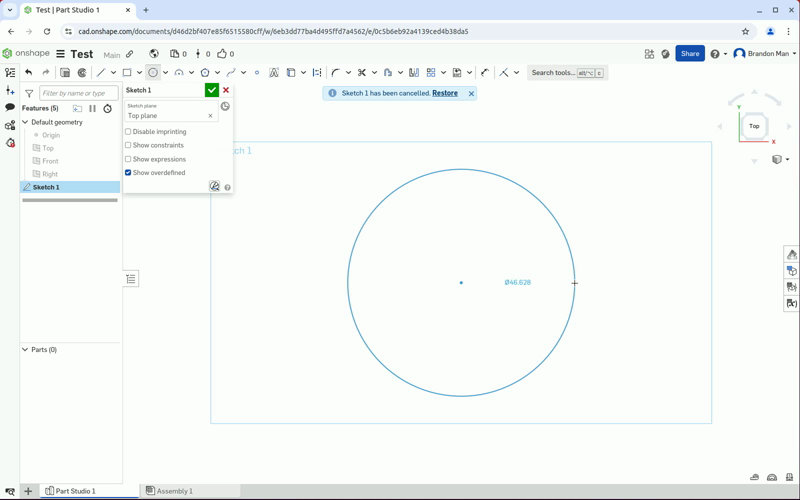
key(esc)
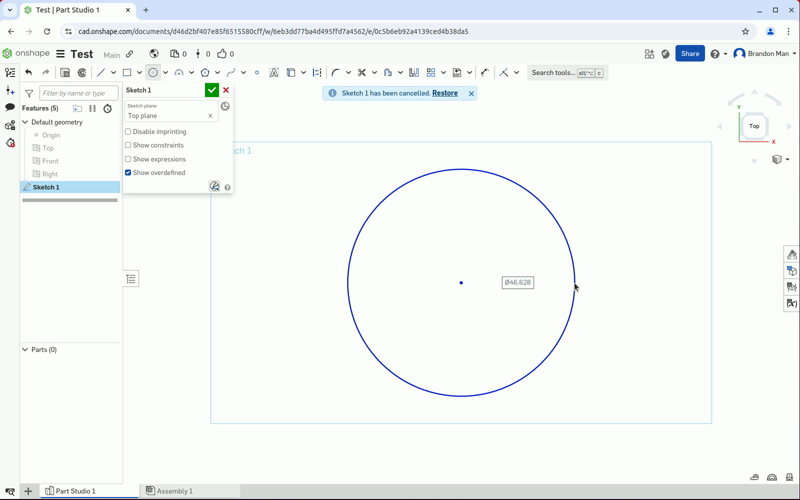
mouse_move(444, 291)
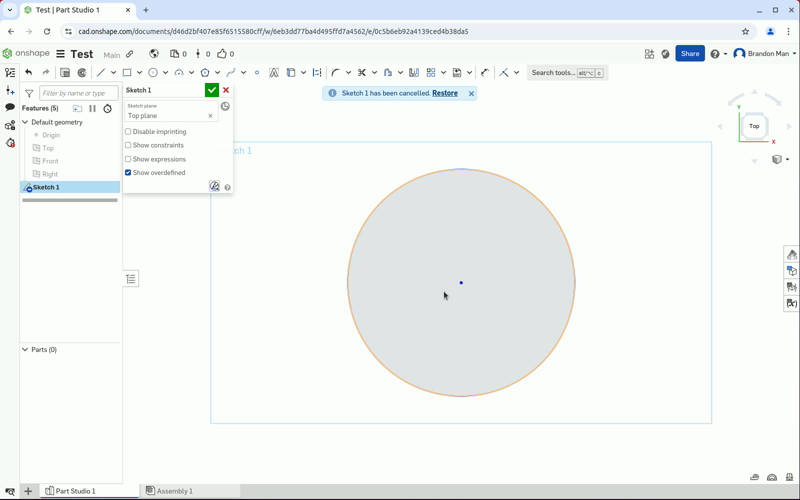
click(444, 291)
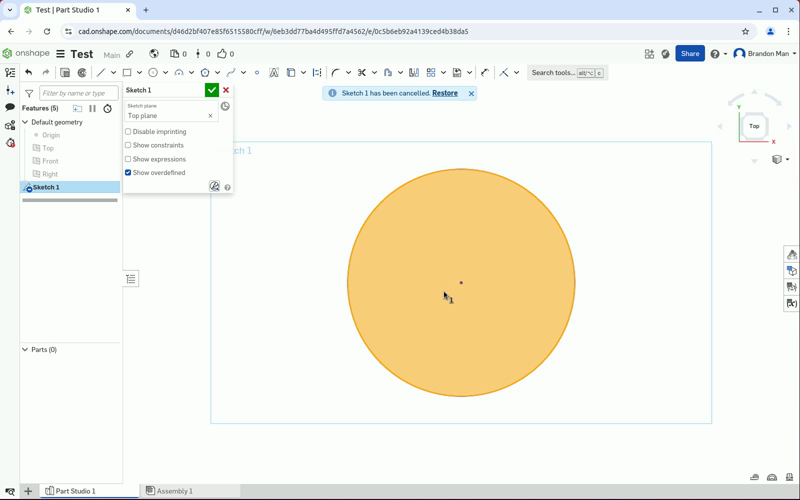
mouse_move(73, 352)
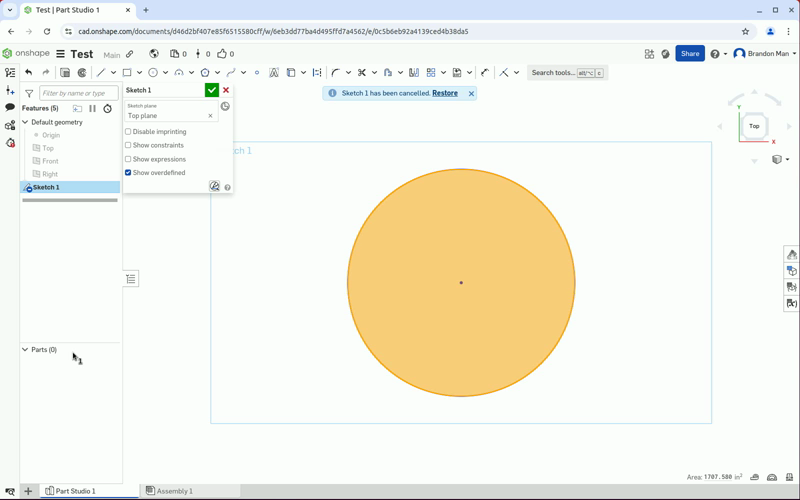
key(shift+y)
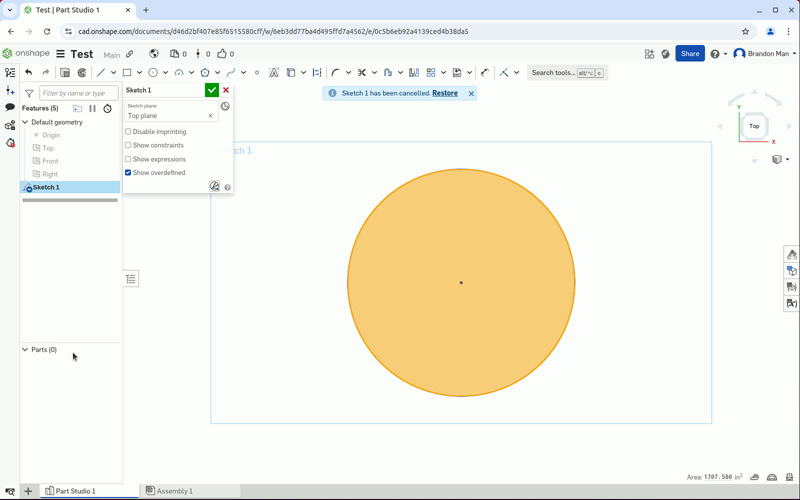
key(shift+e)
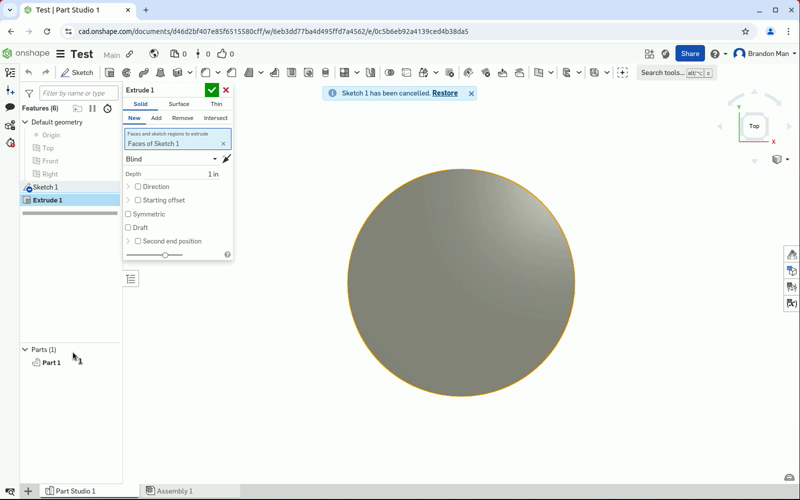
mouse_move(143, 106)
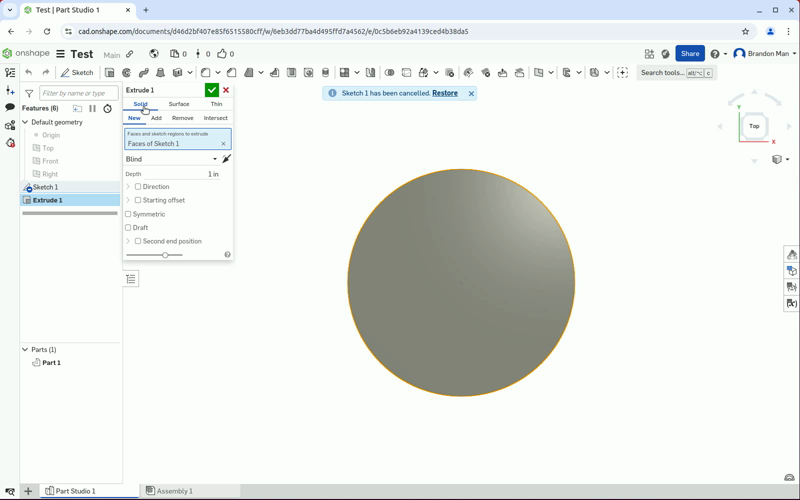
click(143, 106)
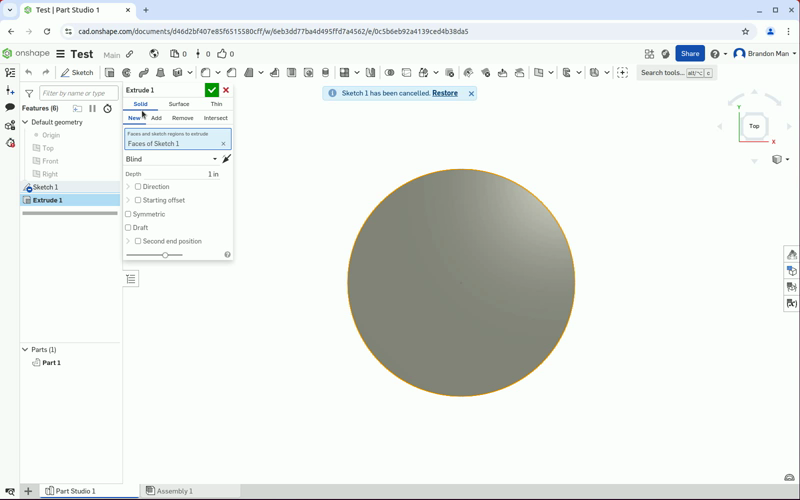
mouse_move(137, 120)
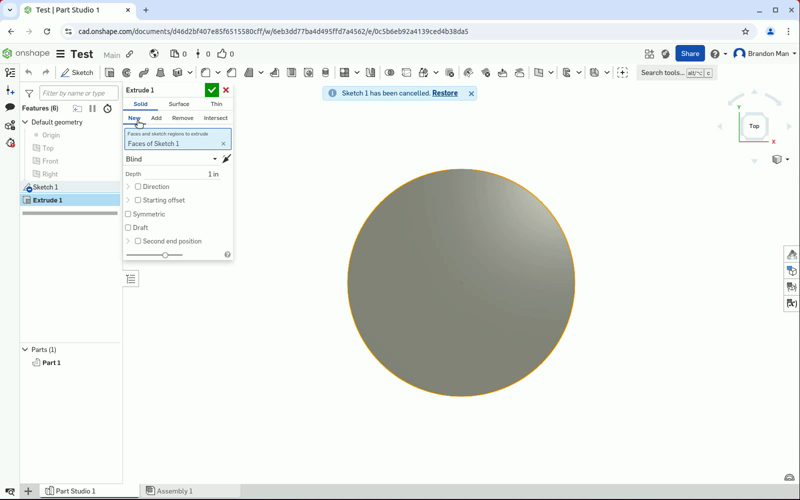
click(137, 120)
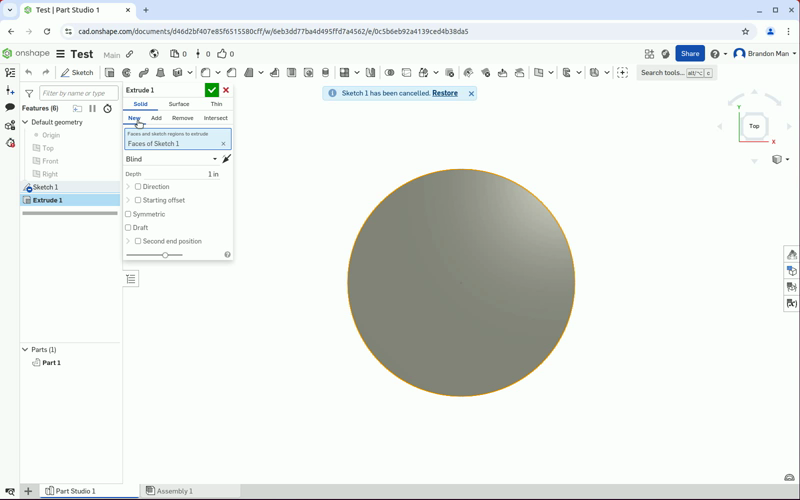
key(tab, 4)
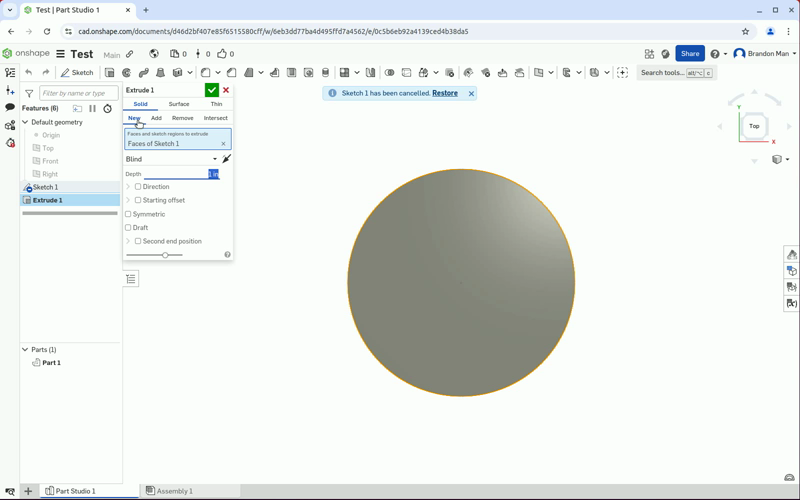
text(4.092)
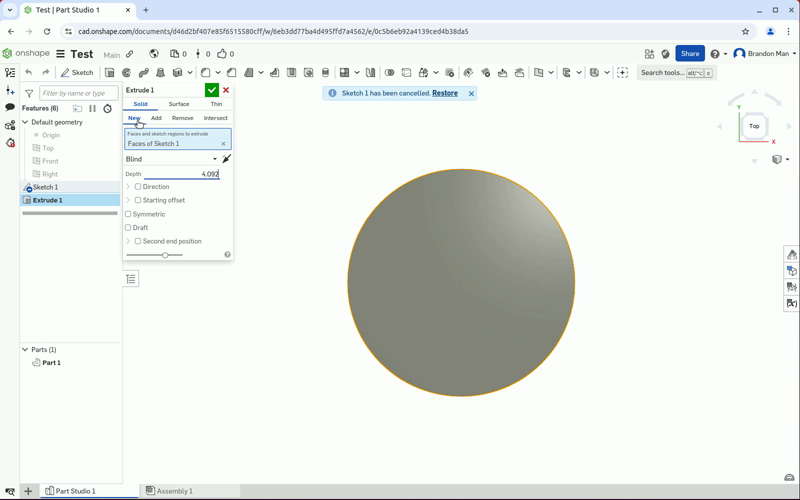
key(enter)
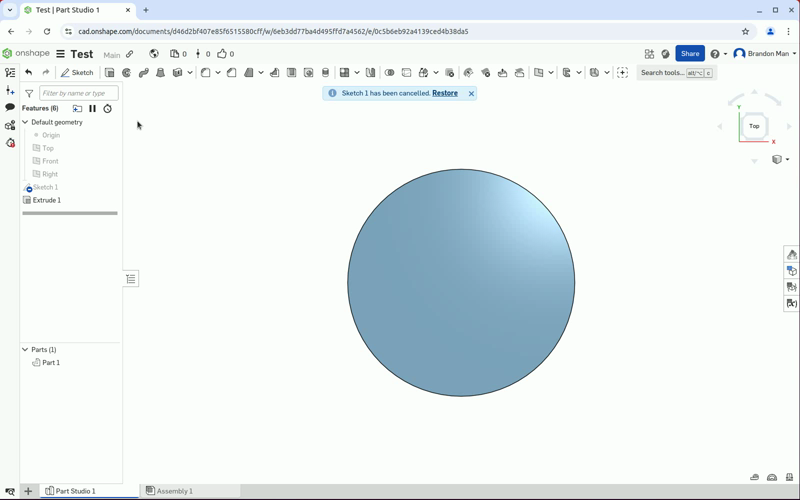
key(shift+h)
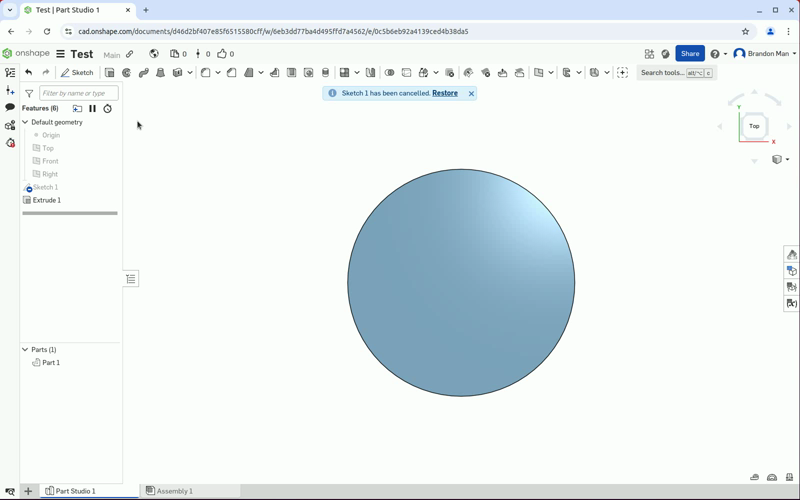
key(shift+h)
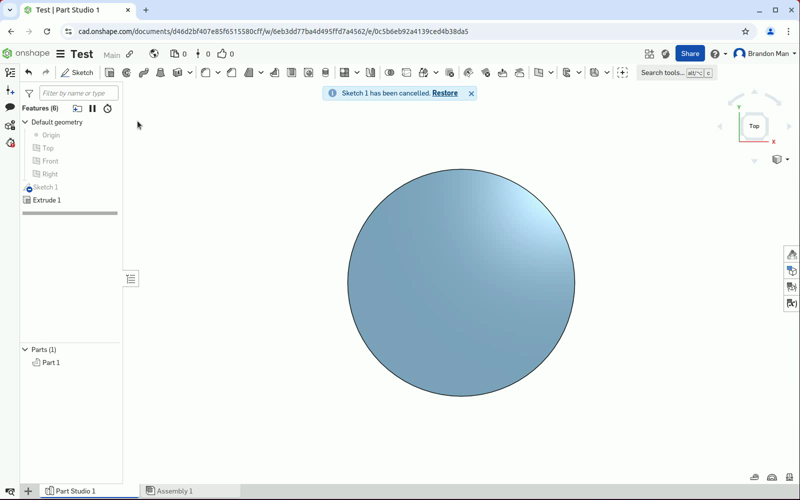
mouse_move(73, 189)
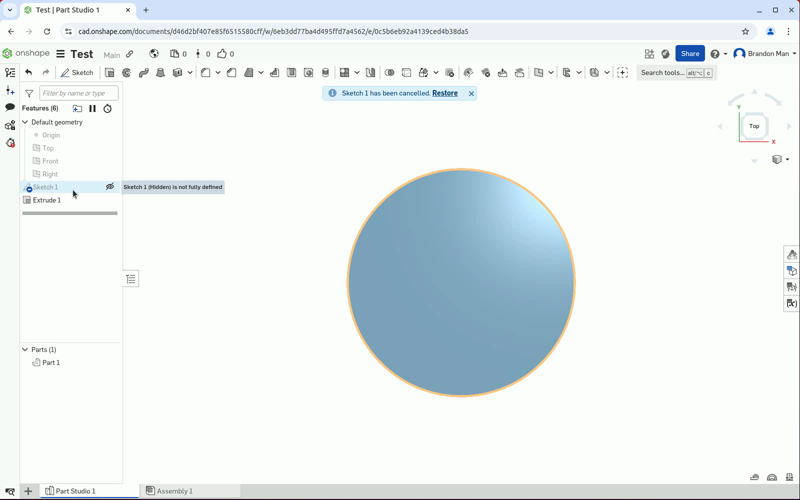
click(73, 189)
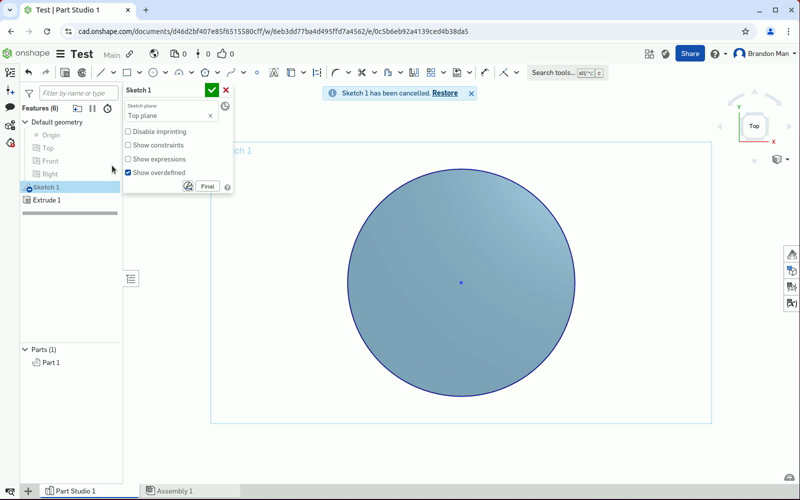
mouse_move(229, 92)
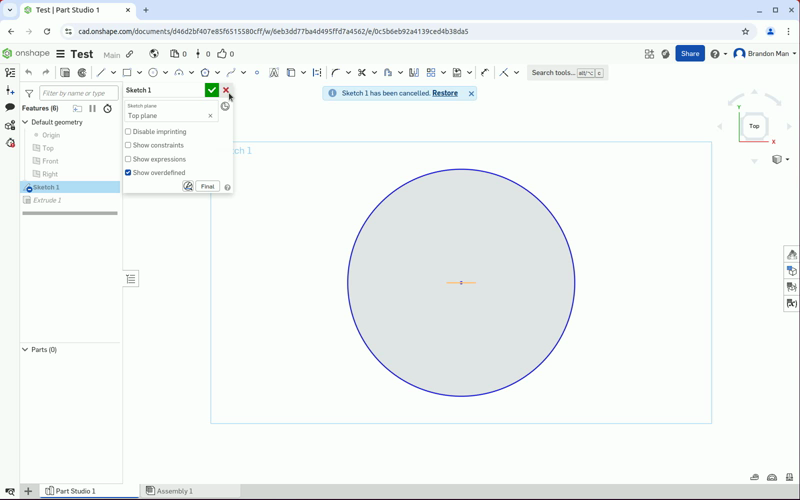
click(229, 92)
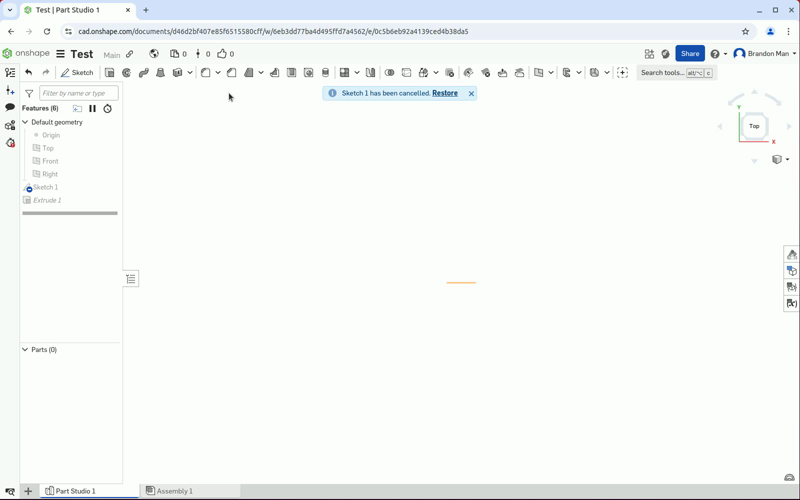
mouse_move(541, 75)
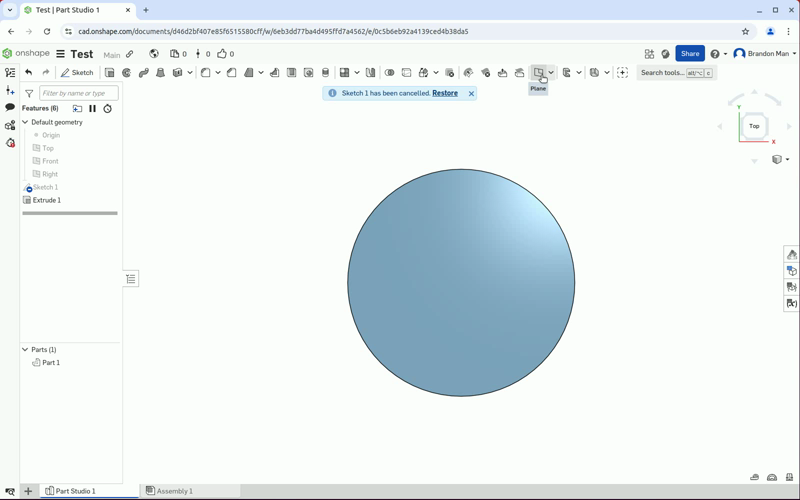
click(541, 75)
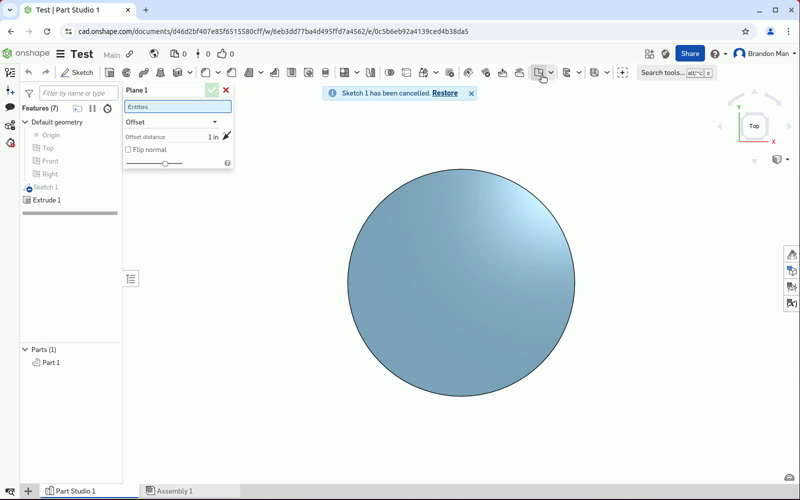
mouse_move(73, 150)
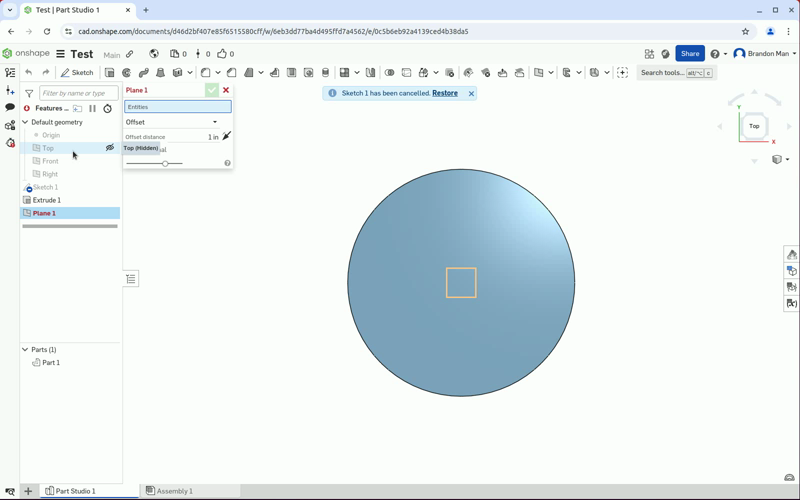
click(73, 150)
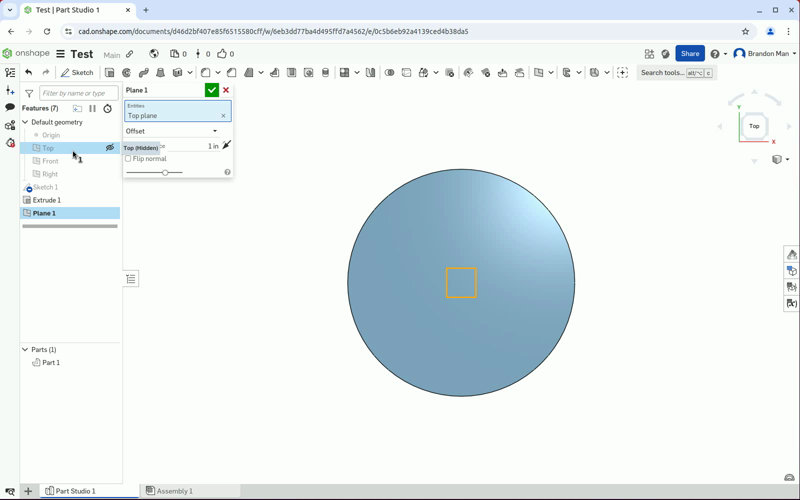
key(tab, 2)
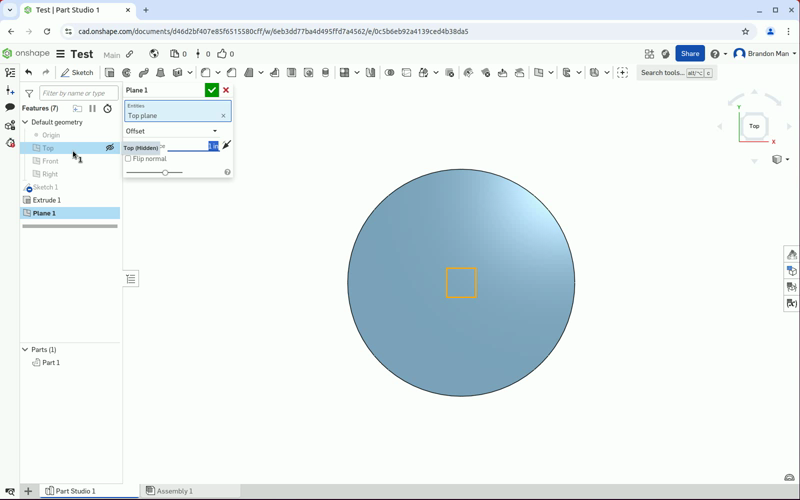
text(4.098)
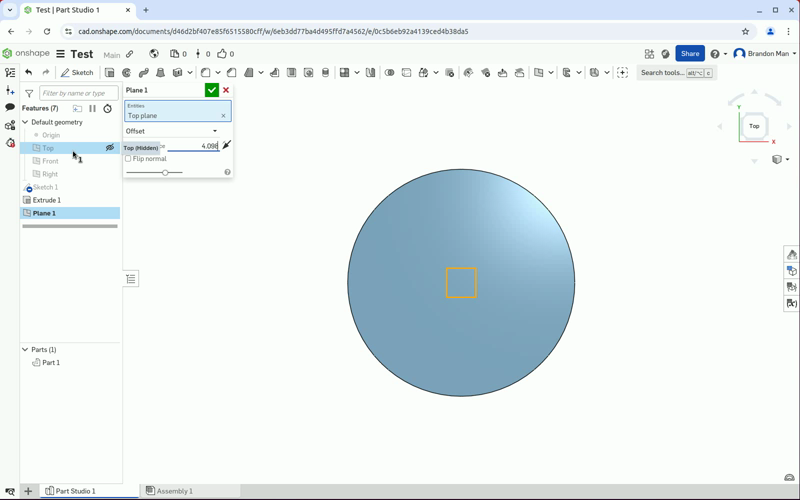
key(enter, 2)
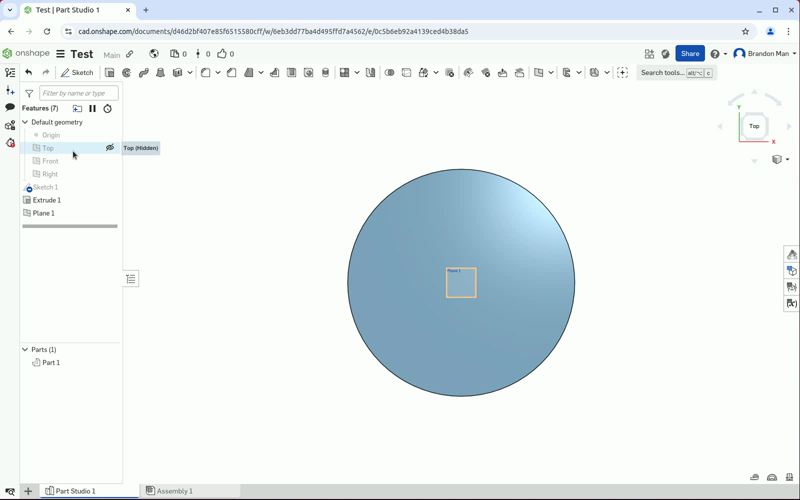
key(shift+s)
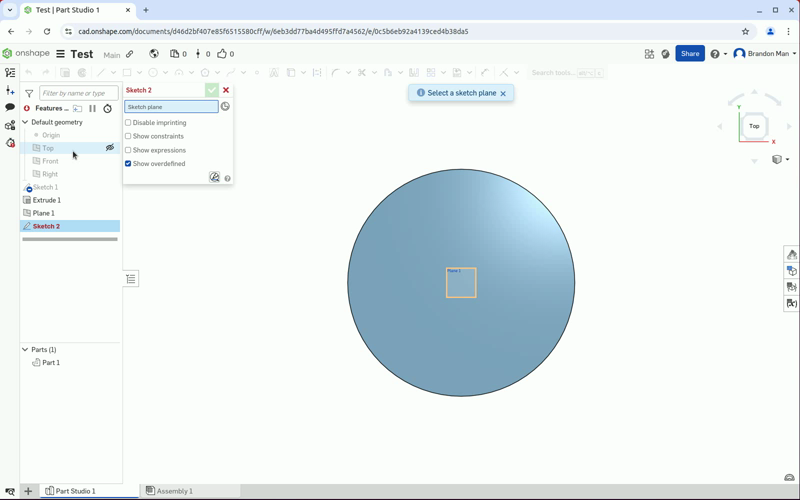
mouse_move(73, 215)
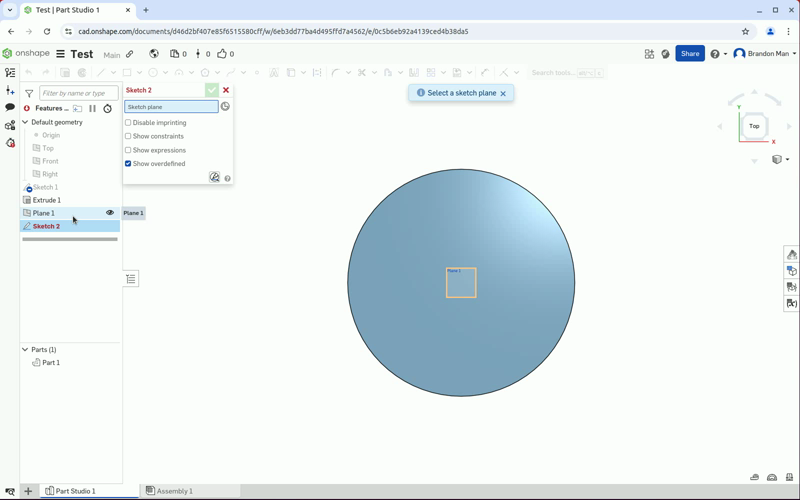
click(73, 215)
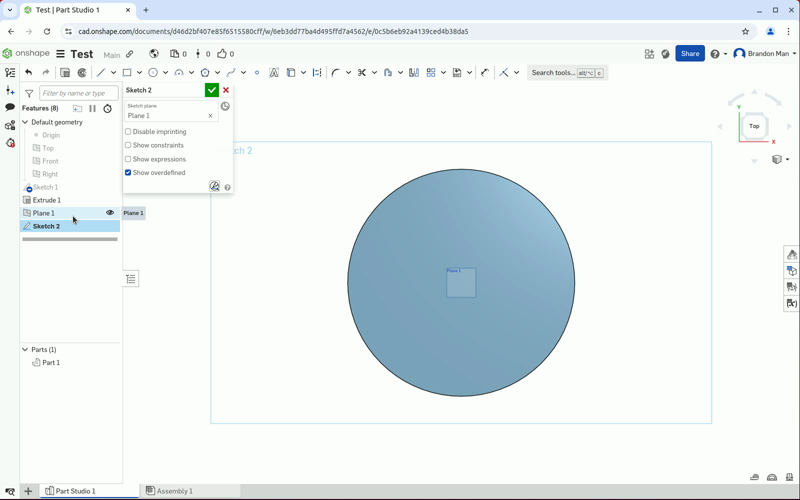
mouse_move(73, 352)
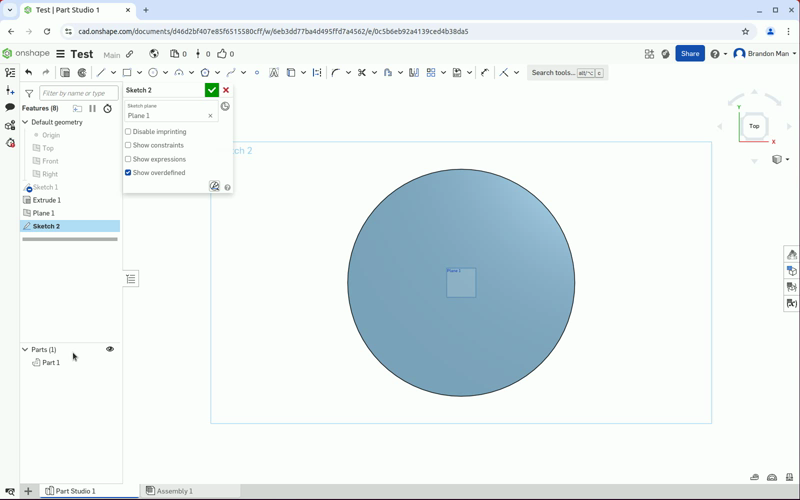
key(y)
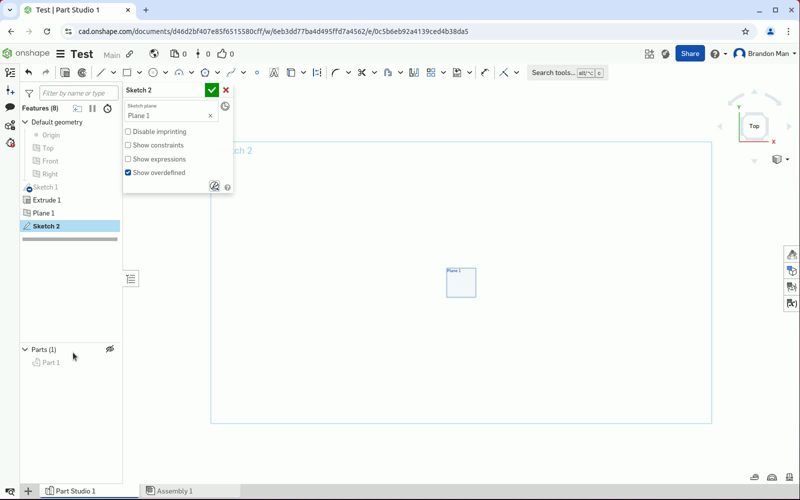
key(c)
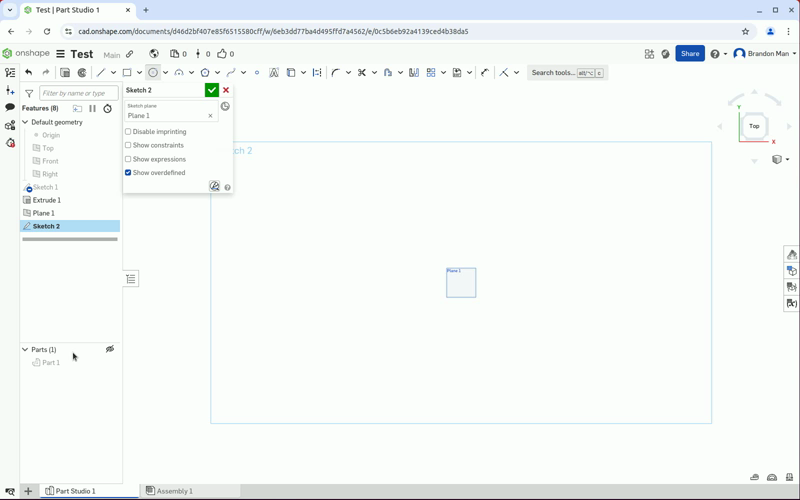
key_down(shift)
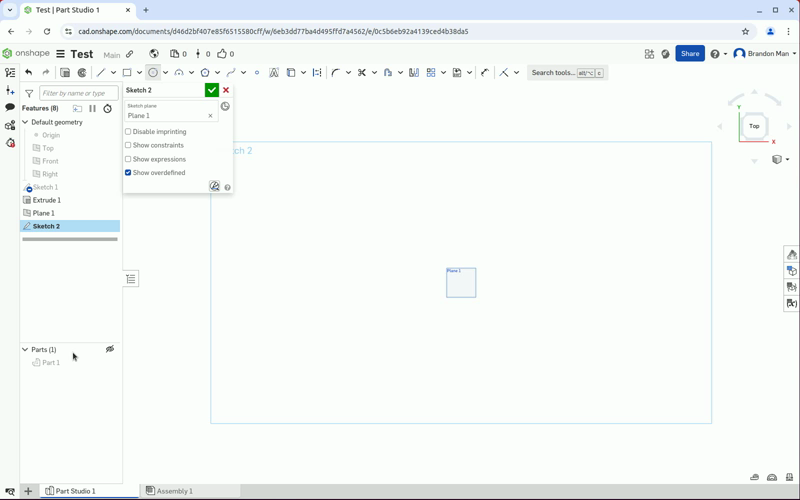
mouse_move(461, 282)
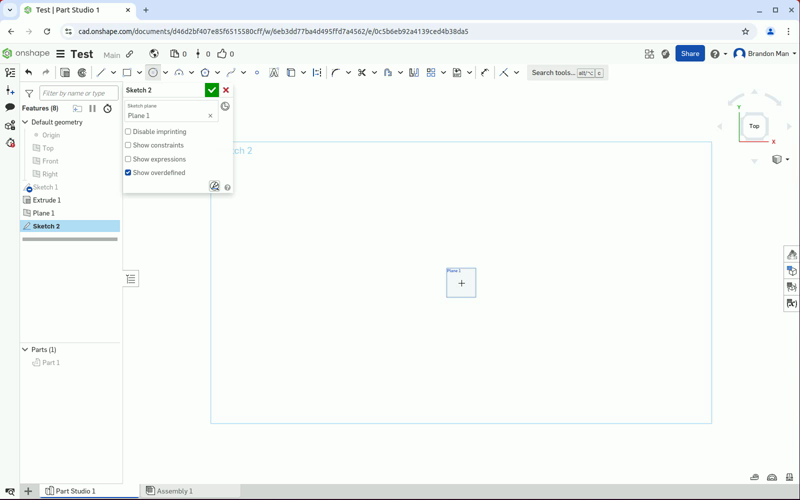
click(461, 282)
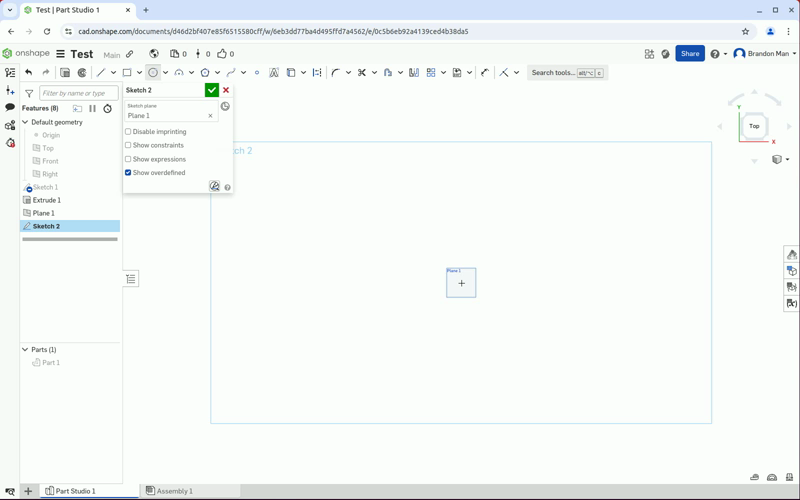
key_up(shift)
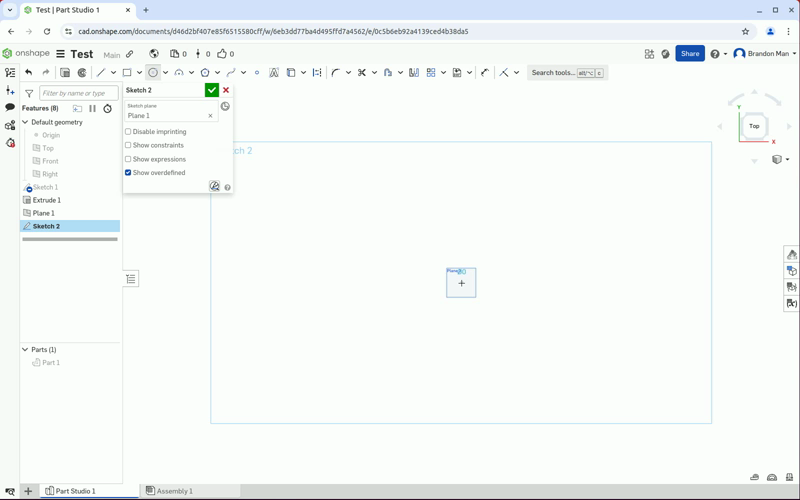
mouse_move(565, 282)
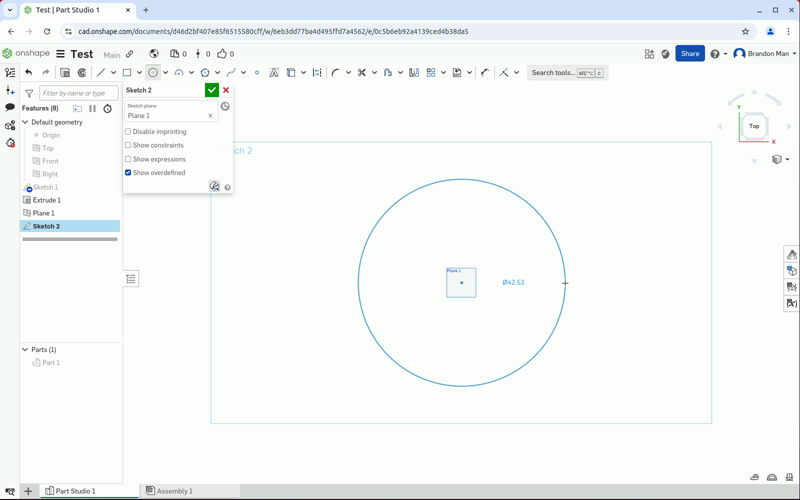
click(565, 282)
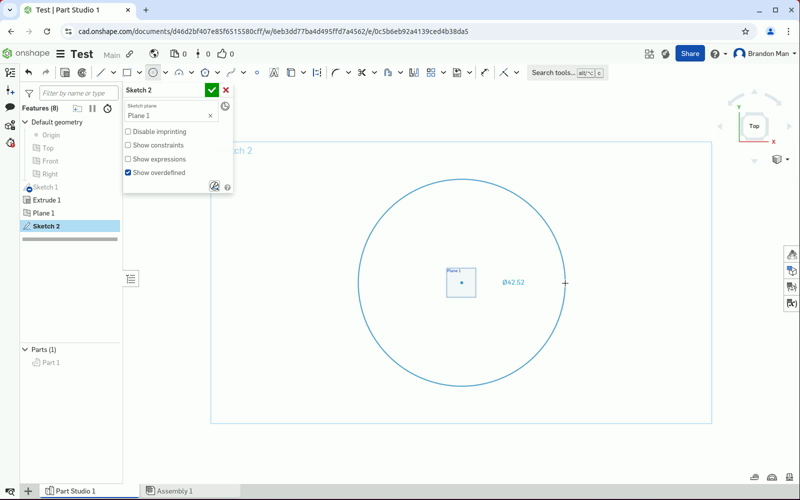
key(esc)
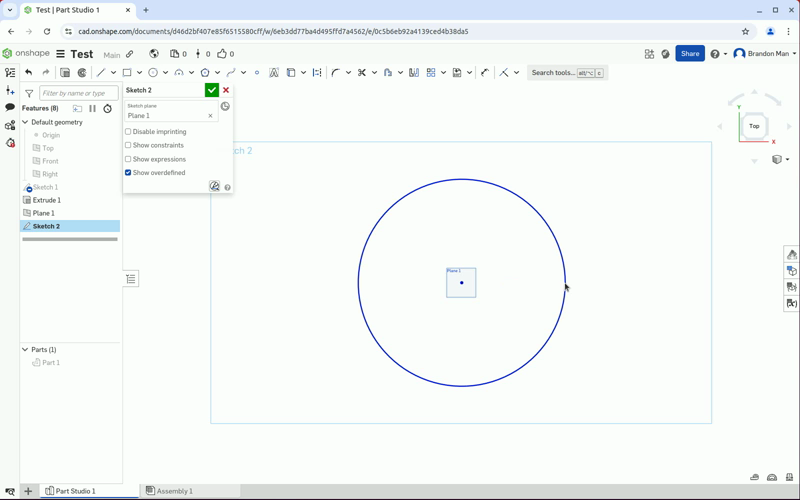
mouse_move(489, 324)
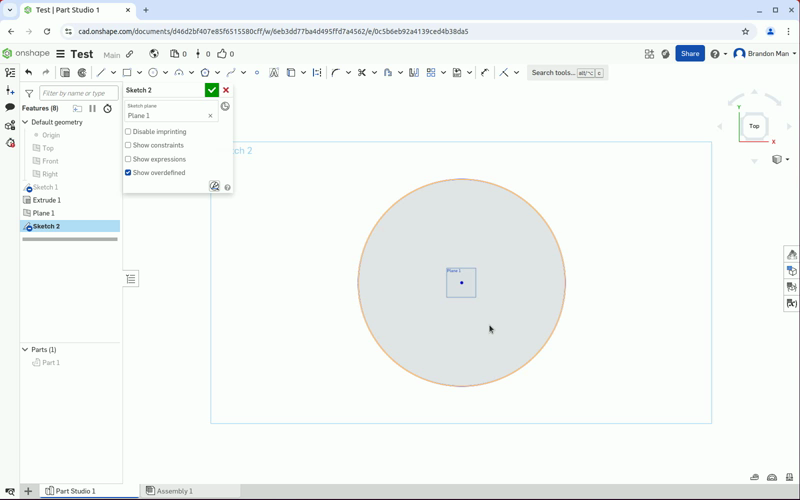
click(489, 324)
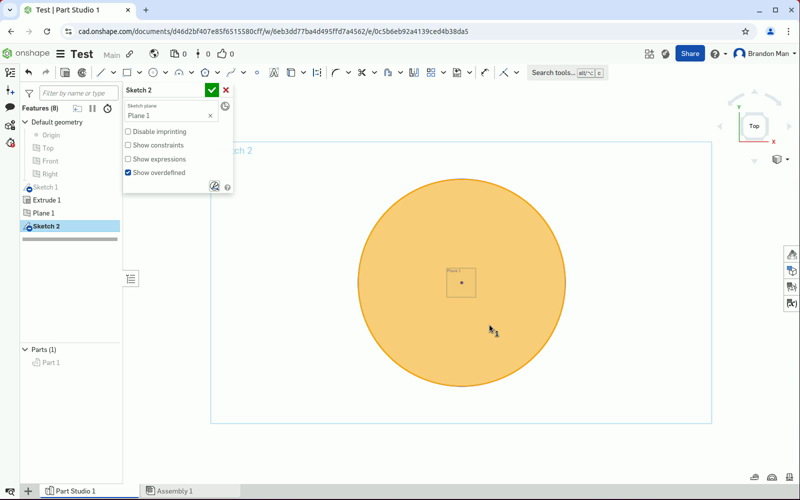
mouse_move(73, 352)
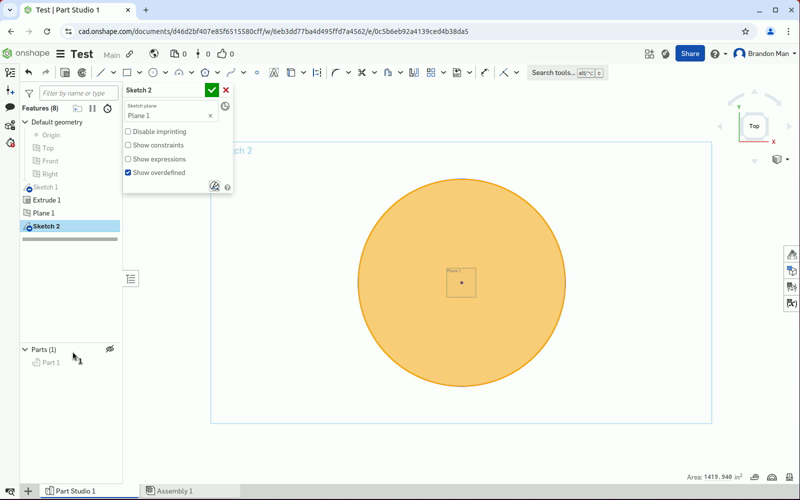
key(shift+y)
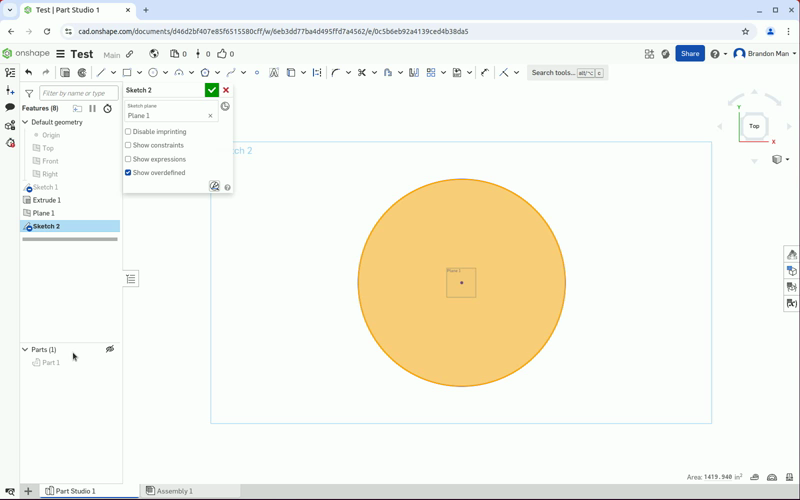
key(shift+e)
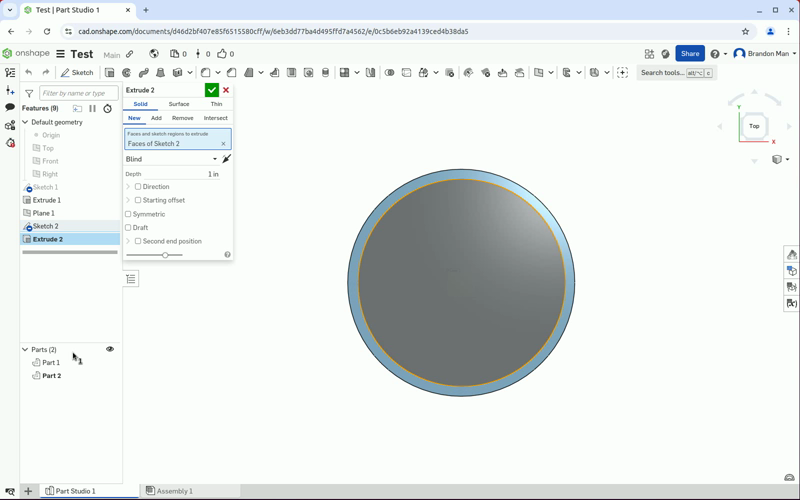
mouse_move(143, 106)
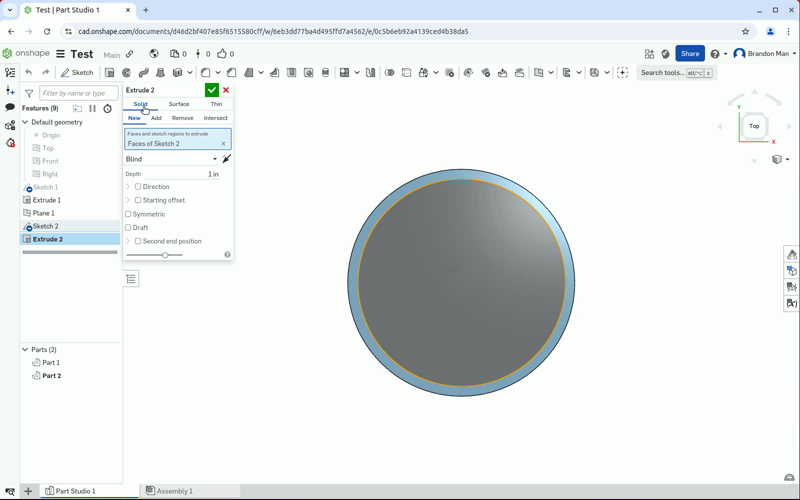
click(143, 106)
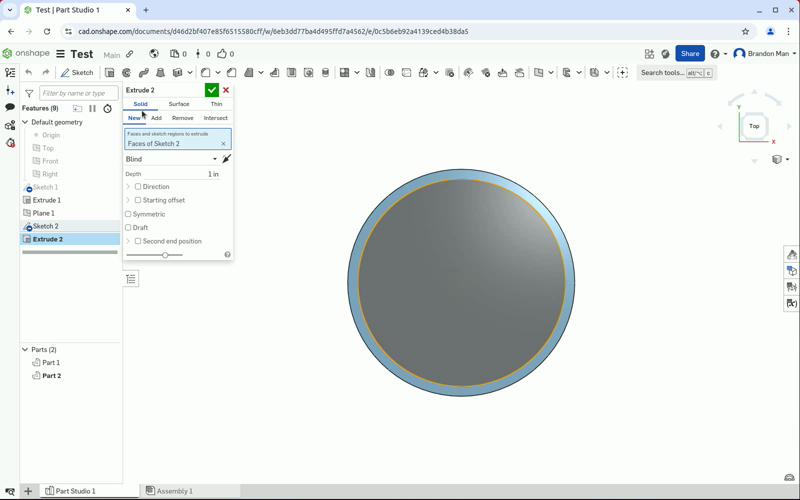
mouse_move(137, 120)
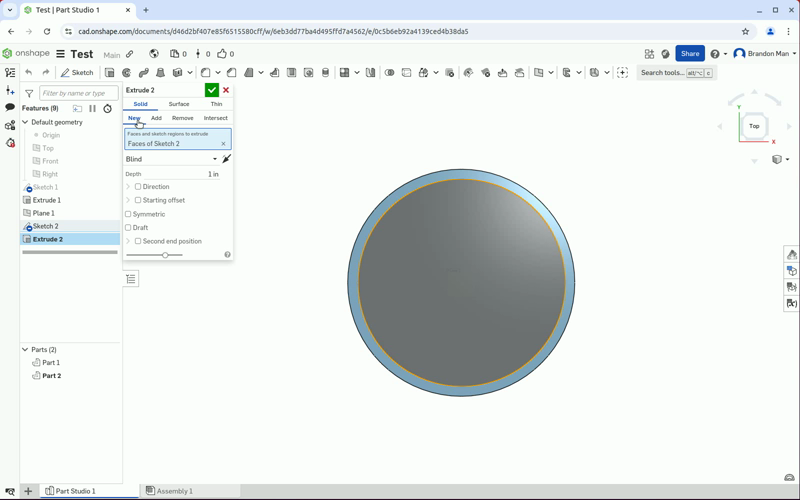
click(137, 120)
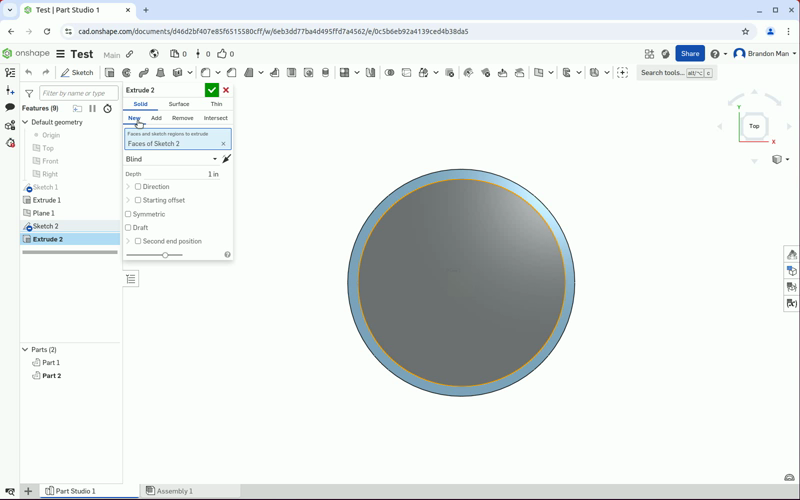
key(tab, 4)
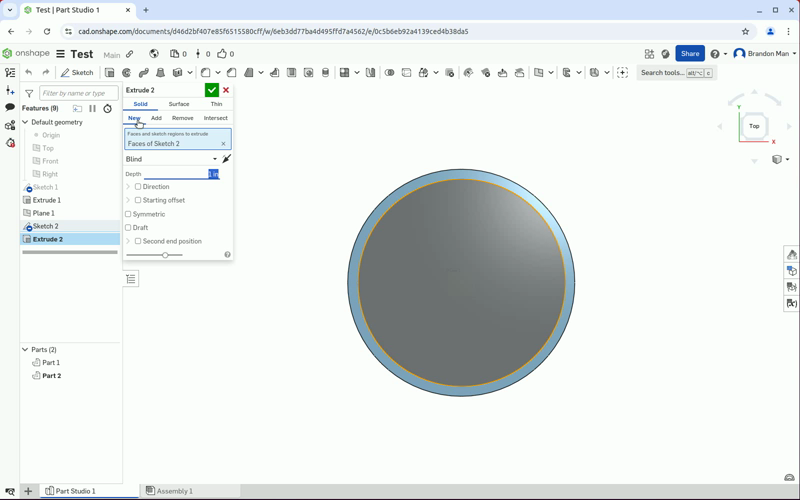
text(15.165)
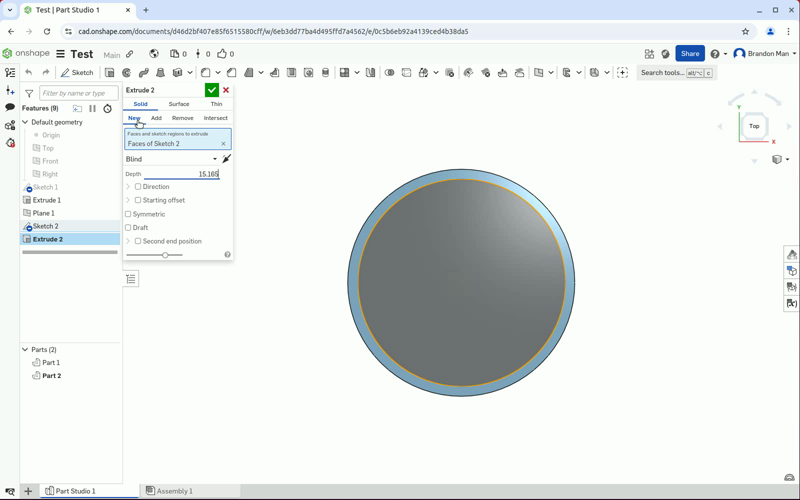
key(enter)
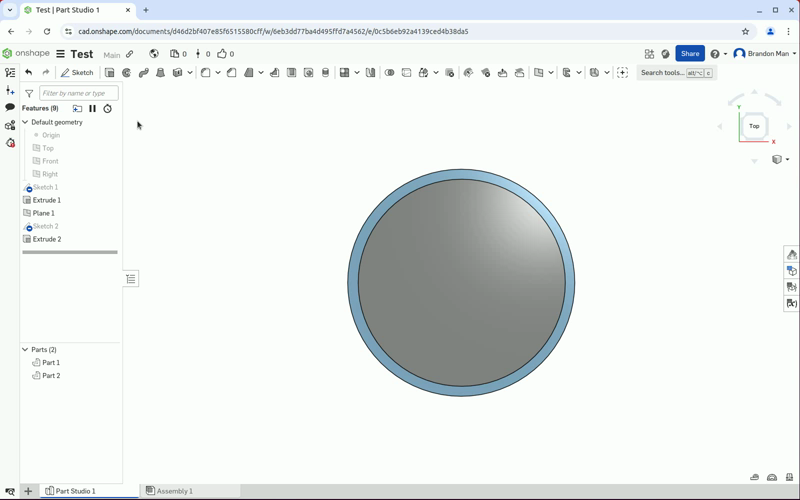
key(shift+h)
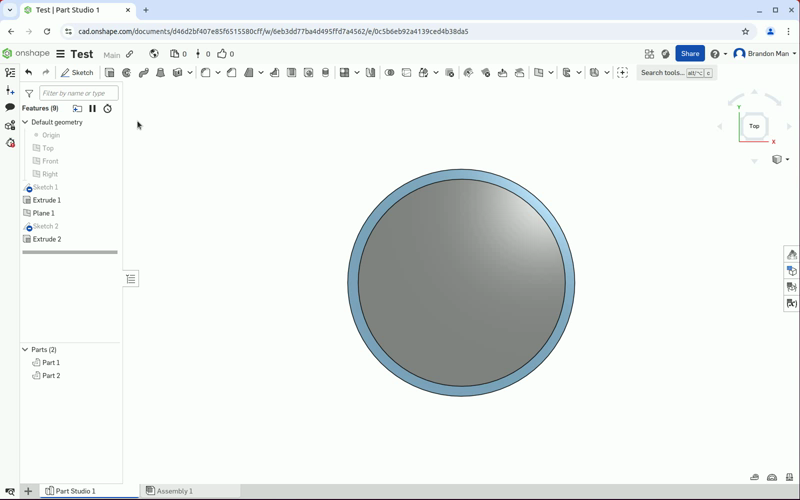
key(shift+h)
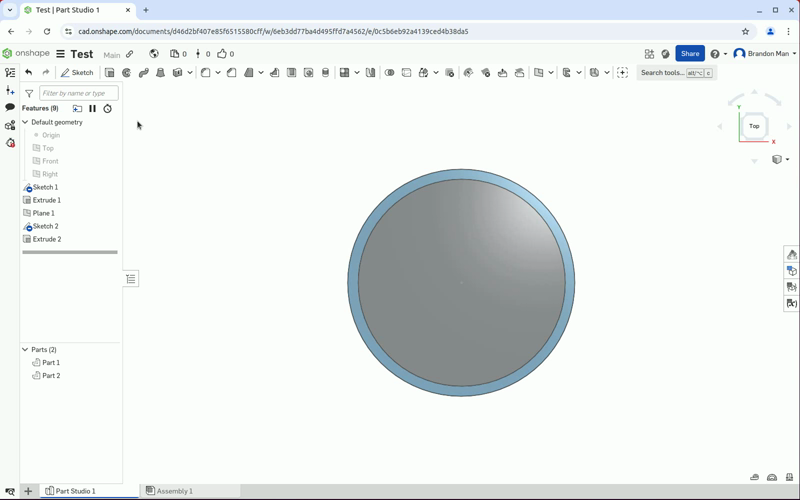
key(shift+7)
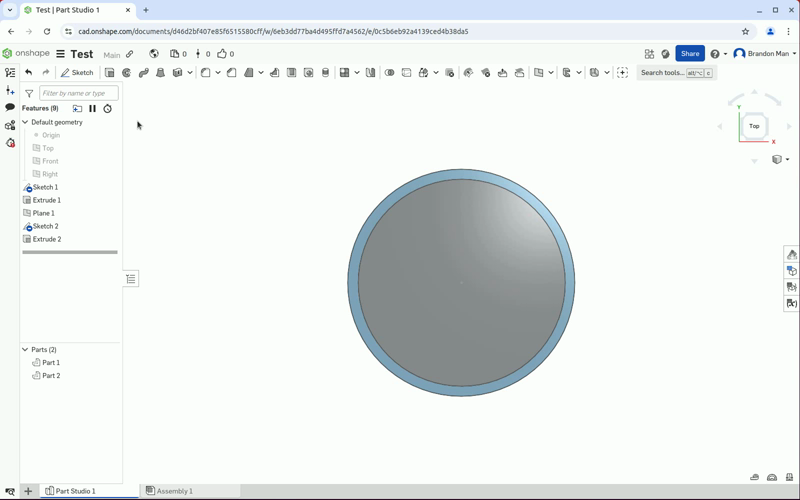
key(up, 3)
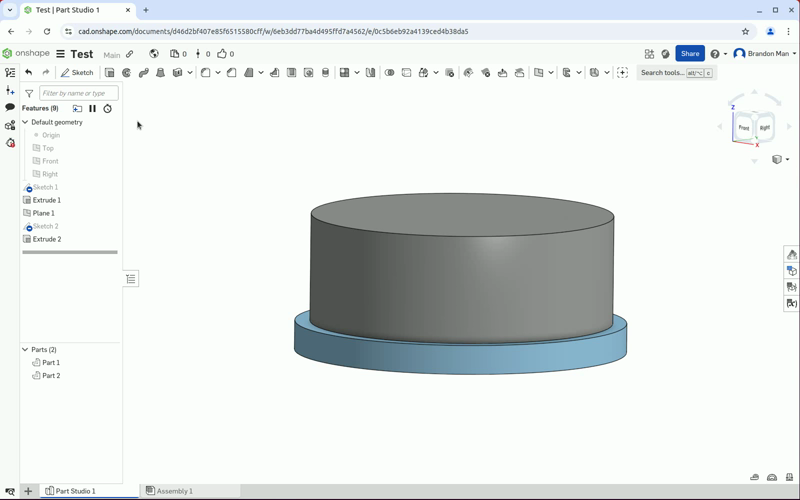
key(left, 3)
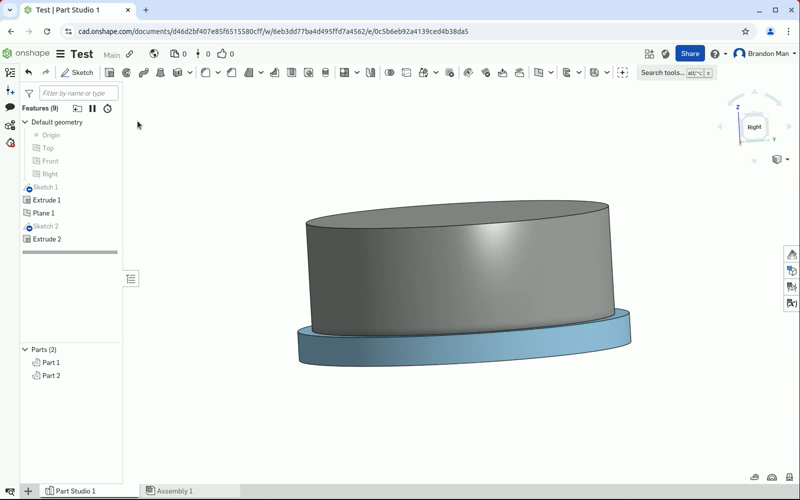
key(right, 3)
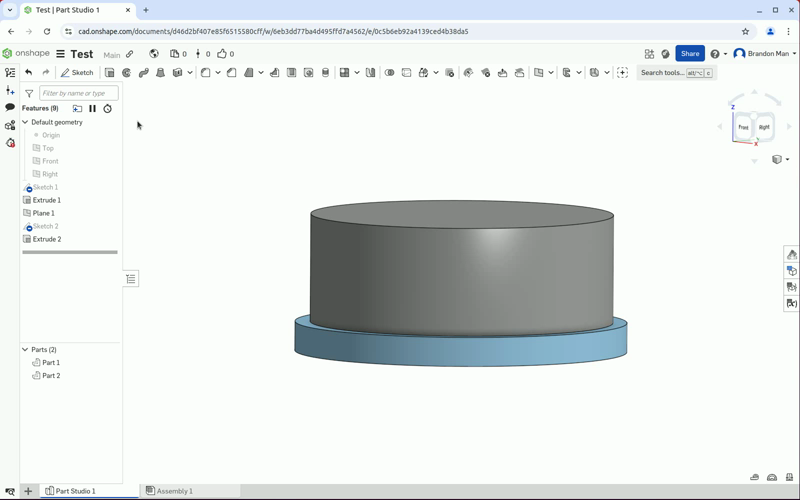
key(down, 3)
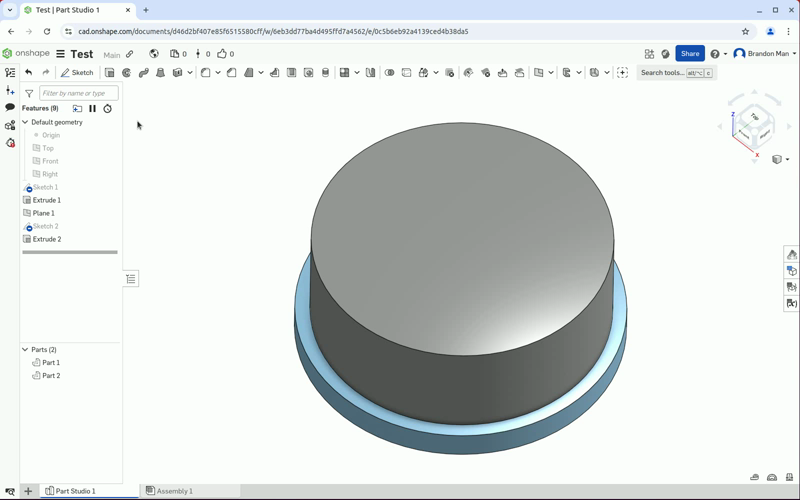
mouse_move(73, 189)
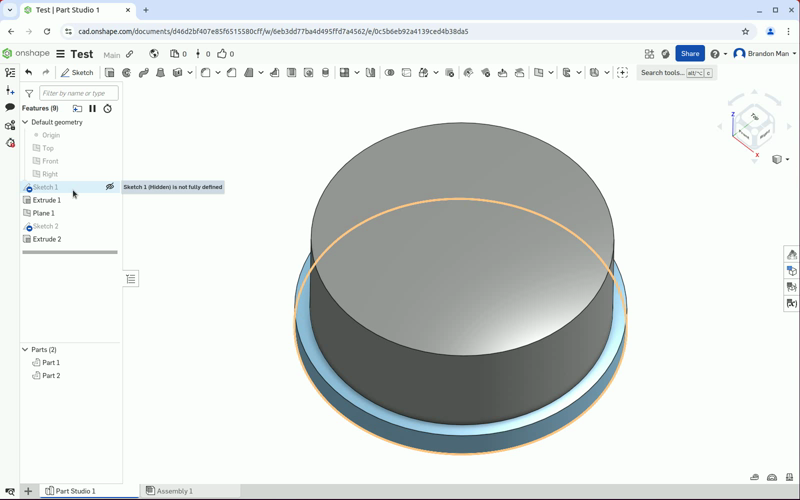
click(73, 189)